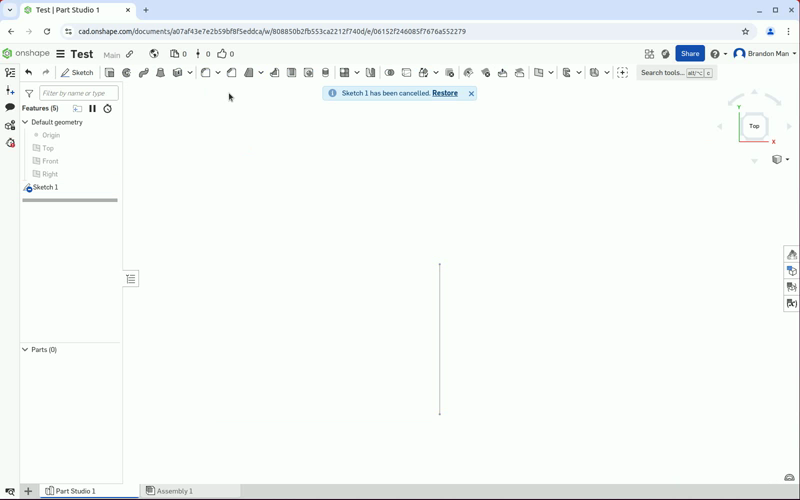
key(shift+h)
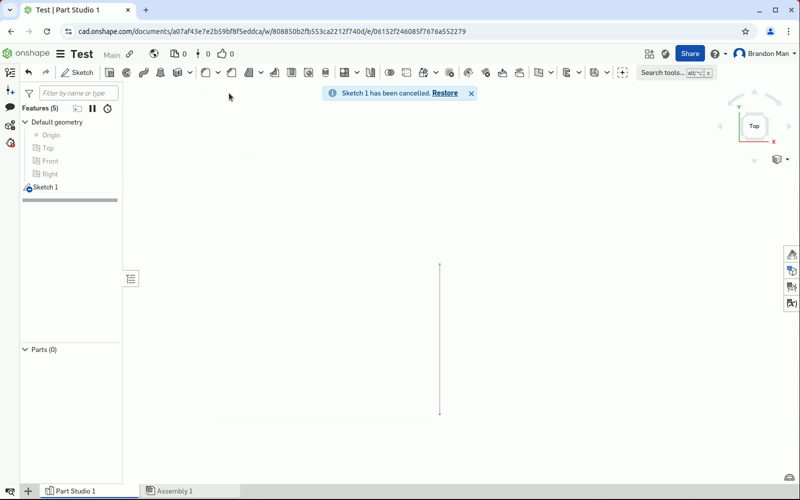
key(shift+s)
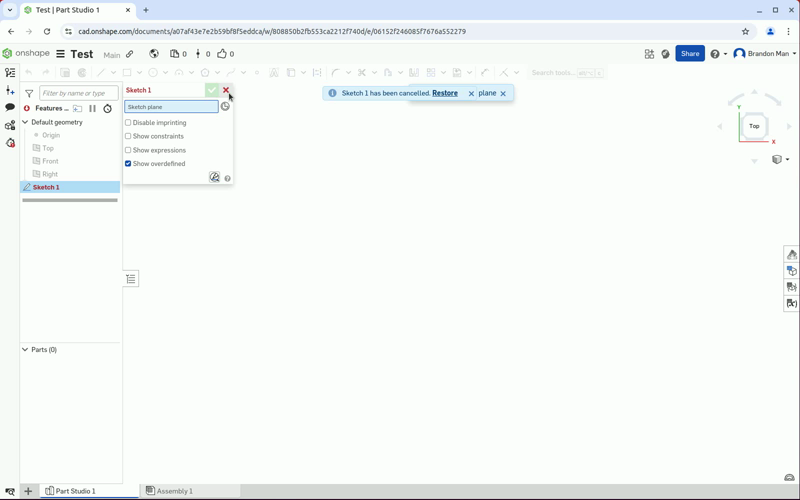
mouse_move(73, 150)
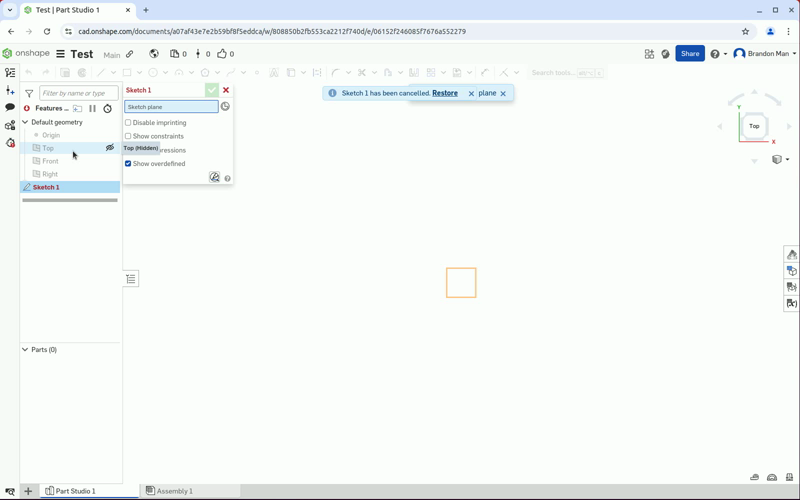
click(73, 150)
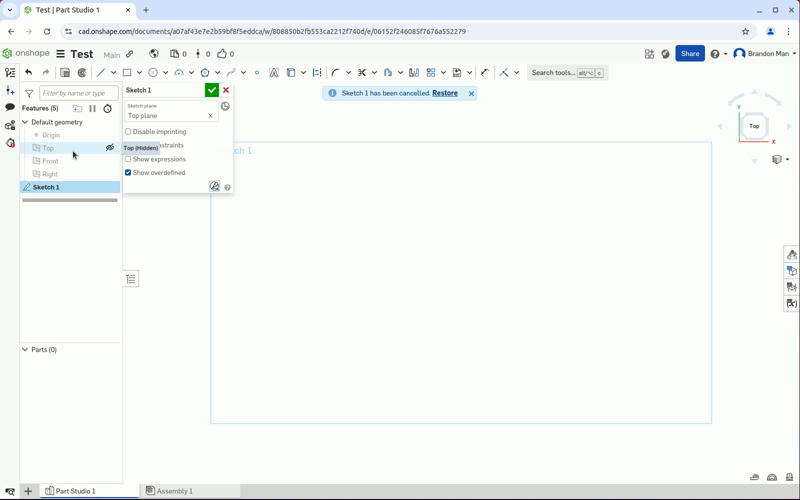
mouse_move(73, 352)
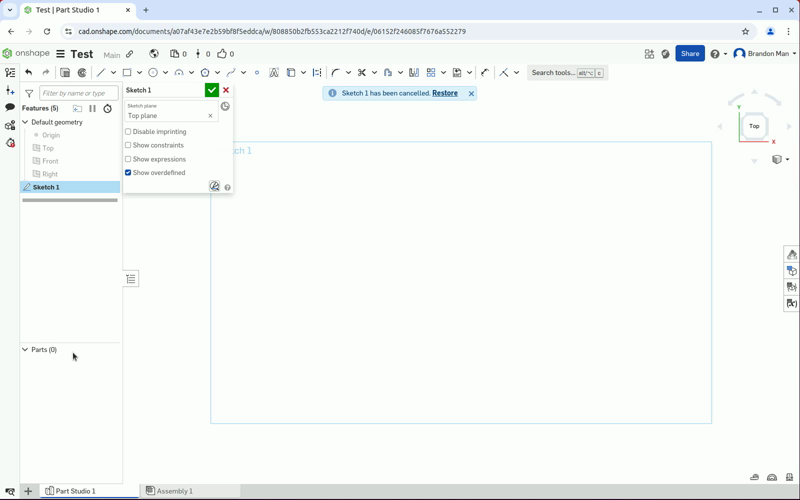
key(y)
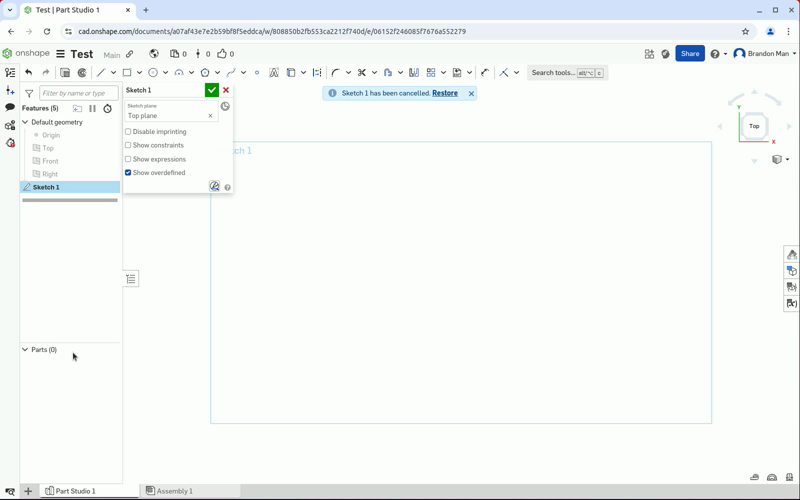
key(c)
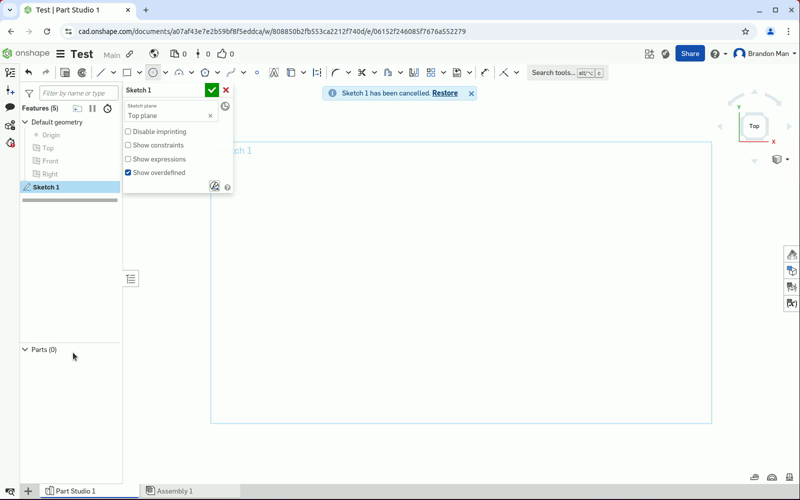
key_down(shift)
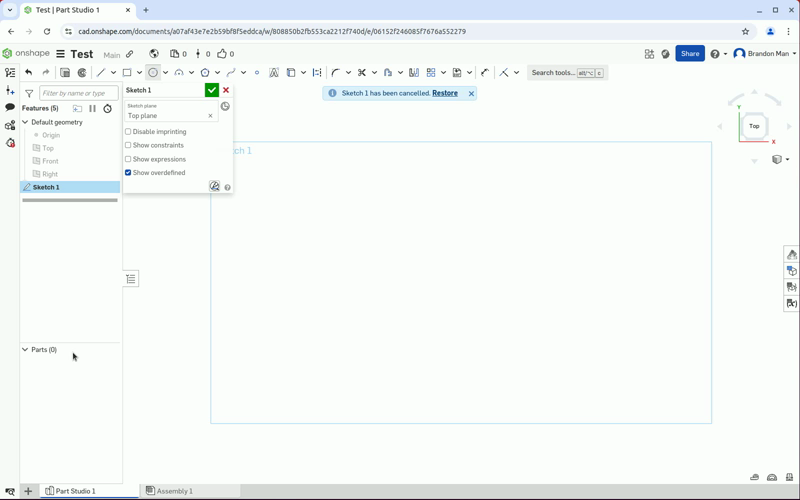
mouse_move(461, 282)
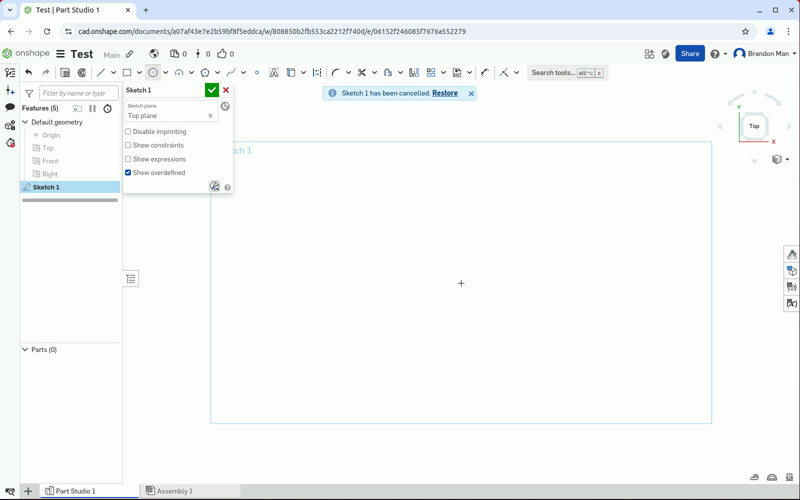
click(461, 282)
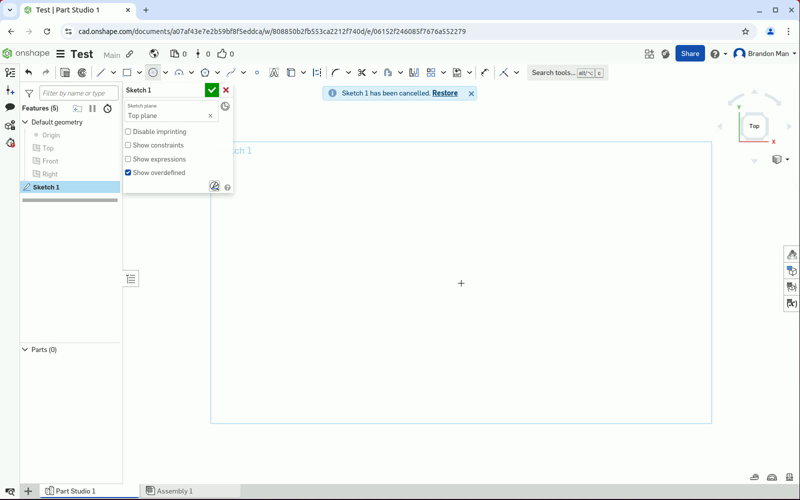
key_up(shift)
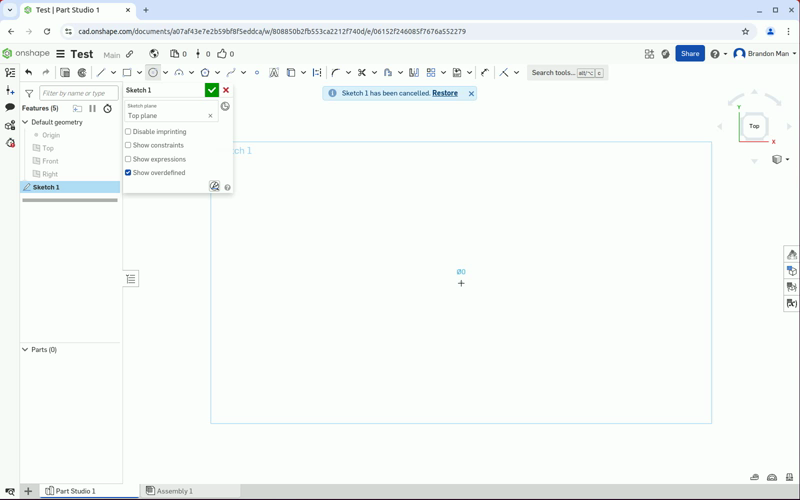
mouse_move(574, 282)
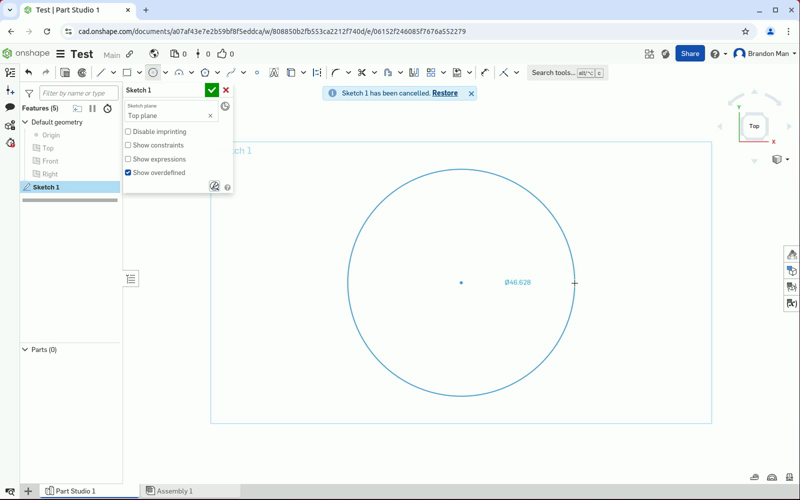
click(574, 282)
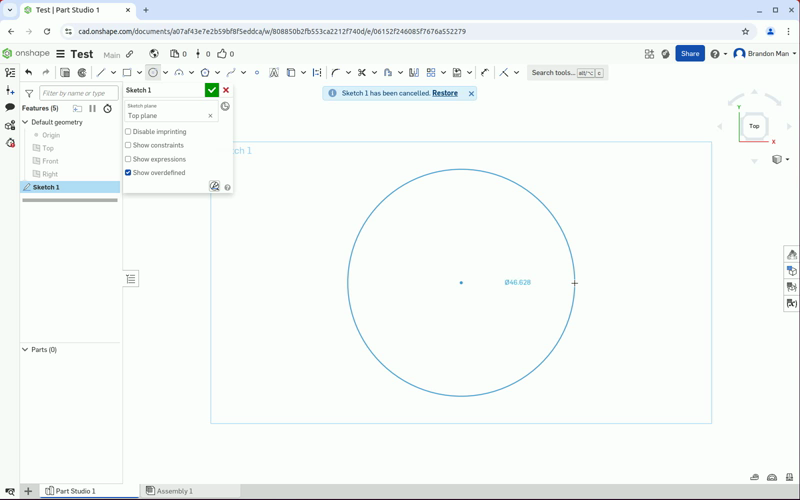
key(esc)
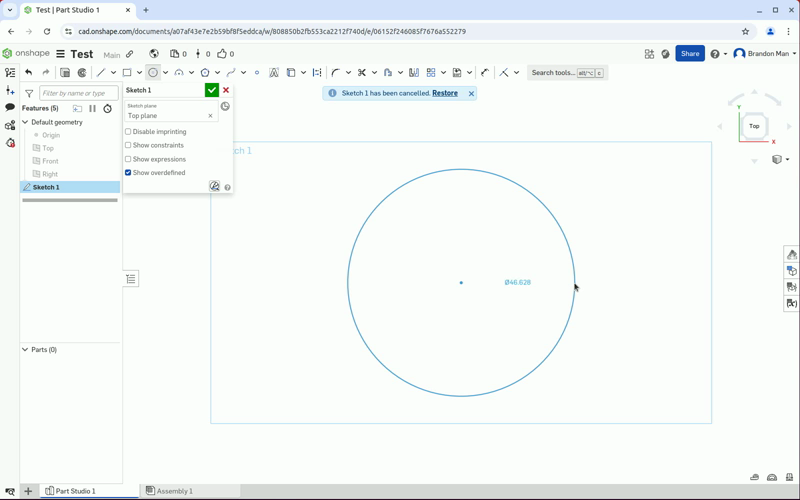
key(c)
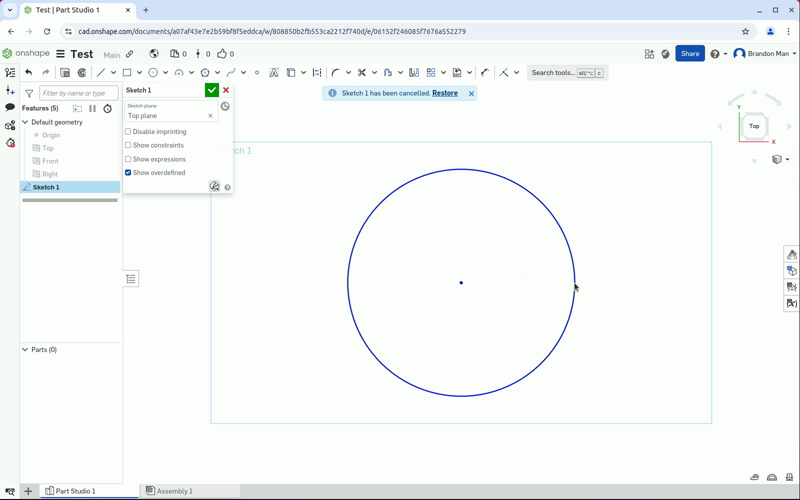
key_down(shift)
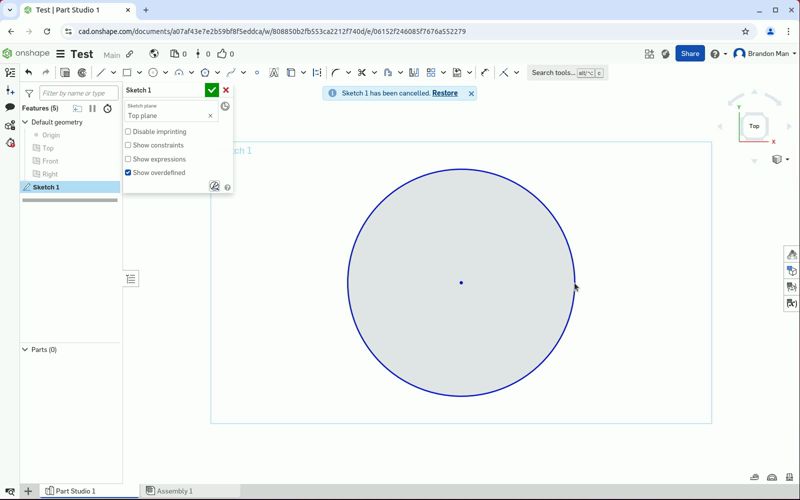
mouse_move(461, 282)
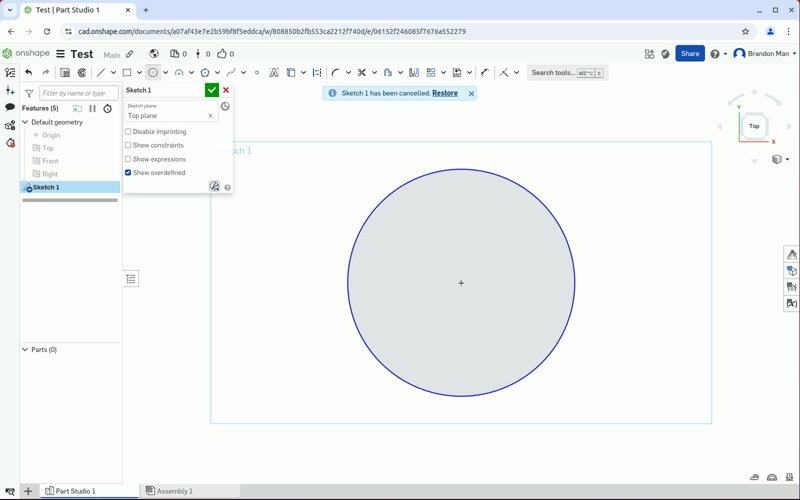
click(461, 282)
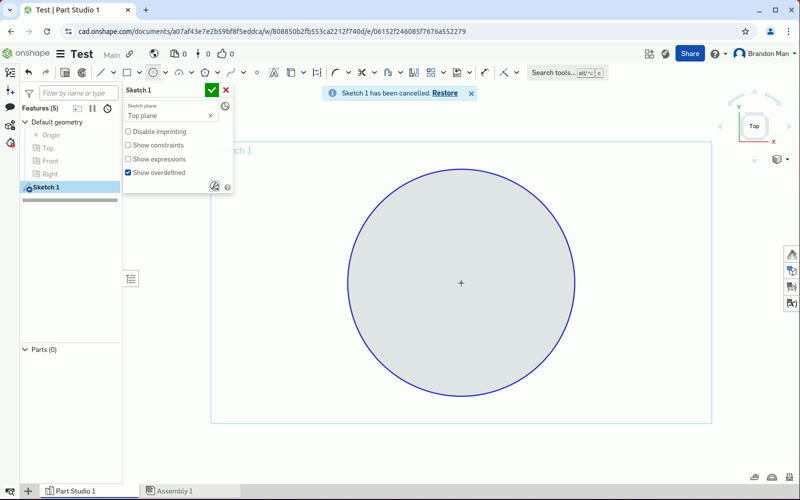
key_up(shift)
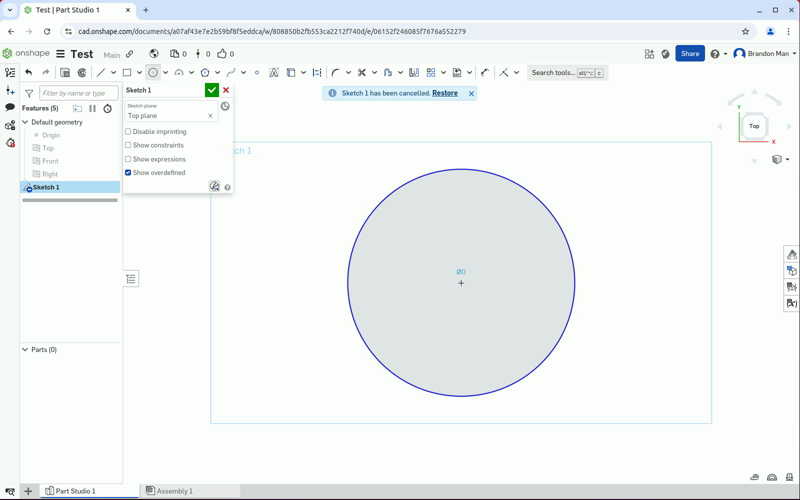
mouse_move(558, 282)
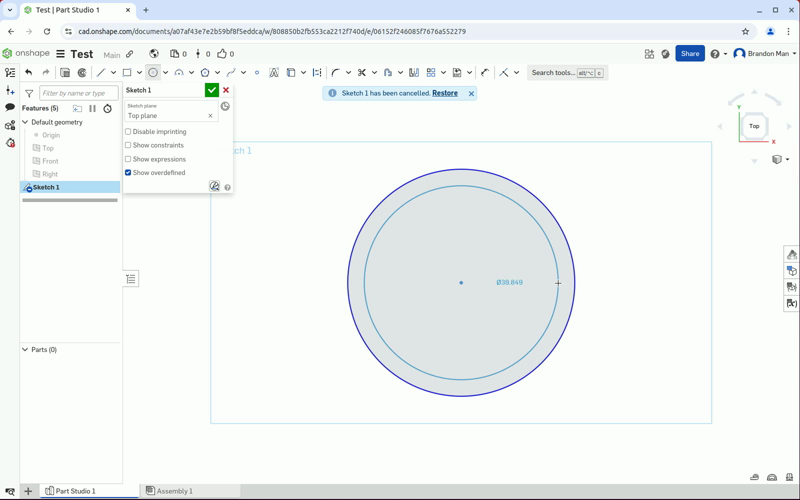
click(558, 282)
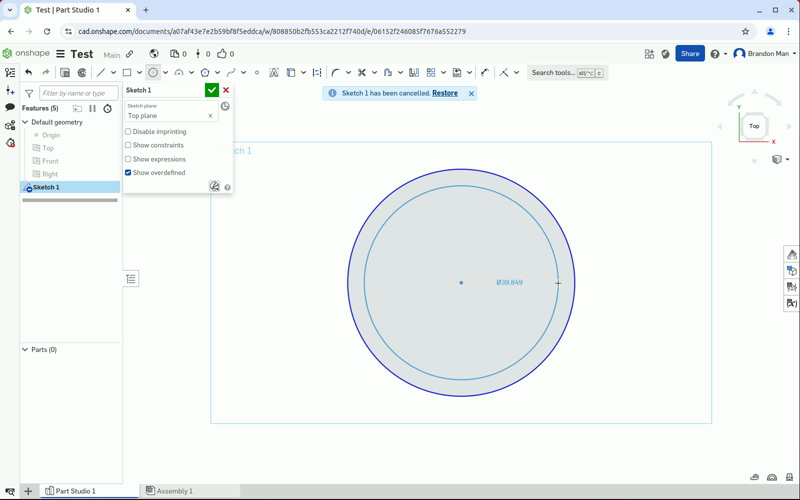
key(esc)
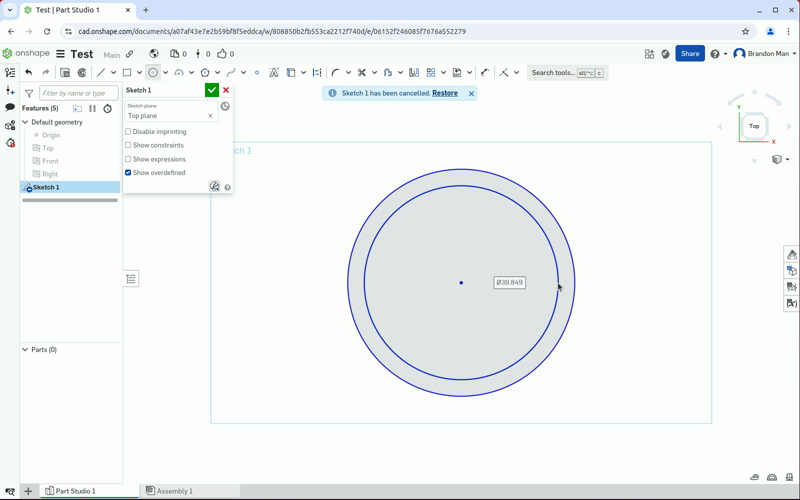
mouse_move(412, 376)
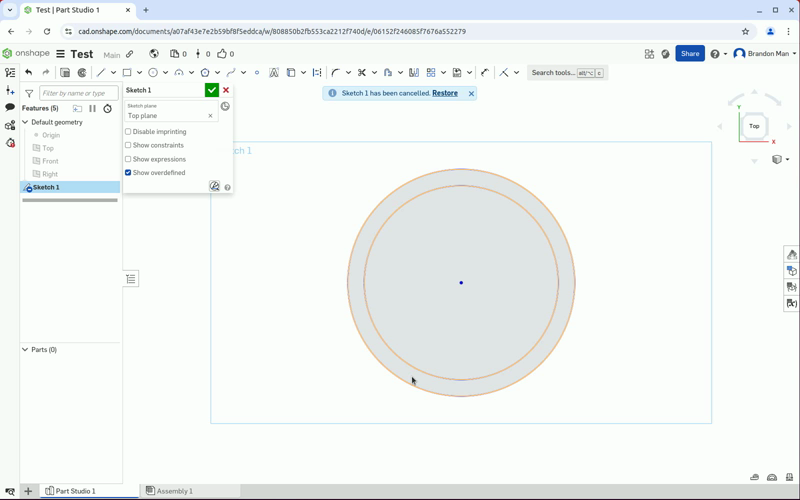
click(412, 376)
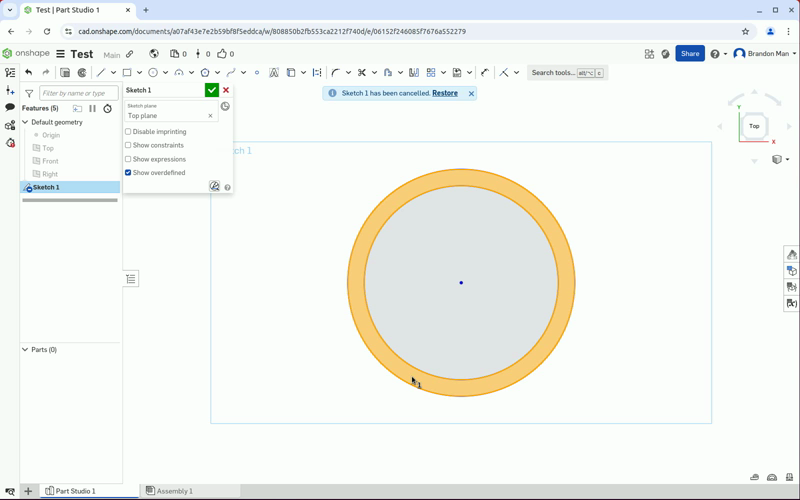
mouse_move(73, 352)
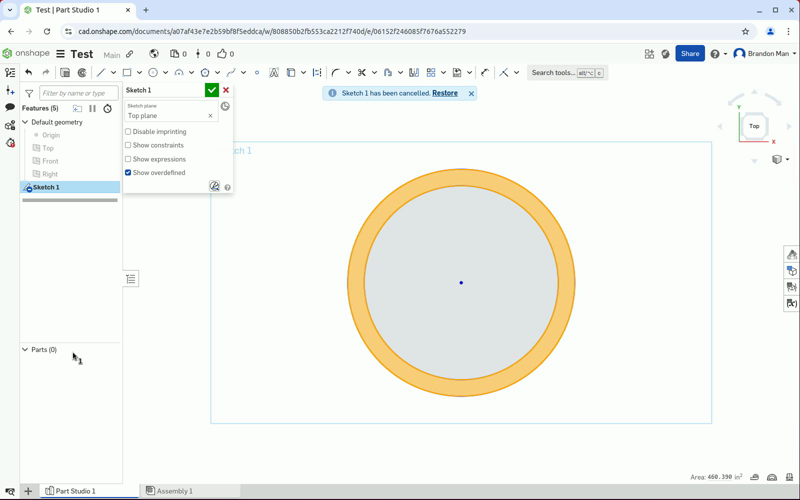
key(shift+y)
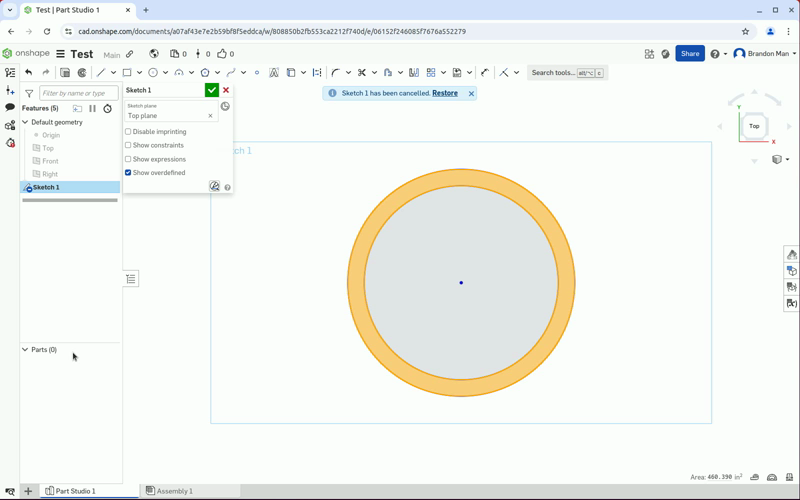
key(shift+e)
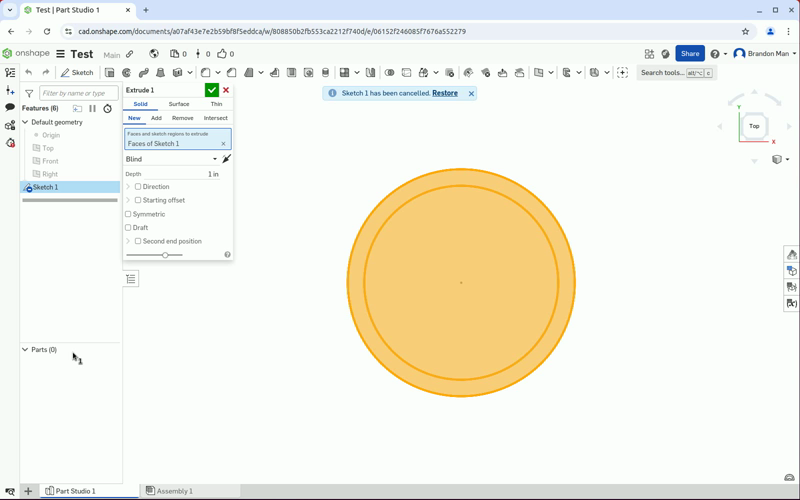
mouse_move(143, 106)
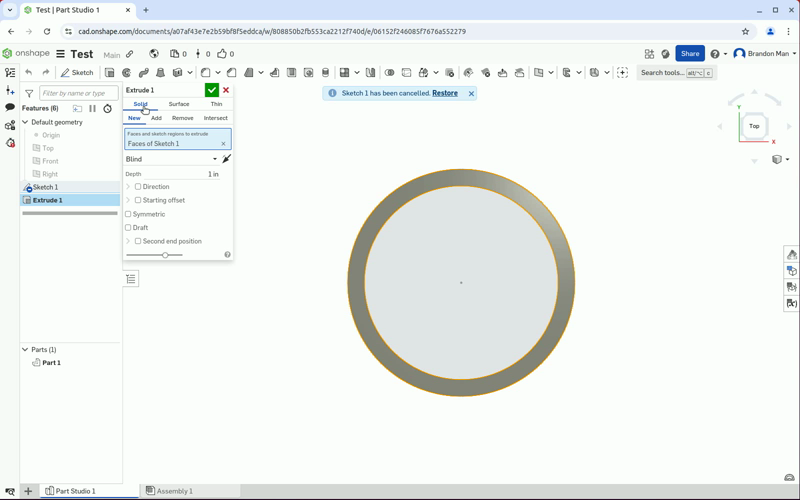
click(143, 106)
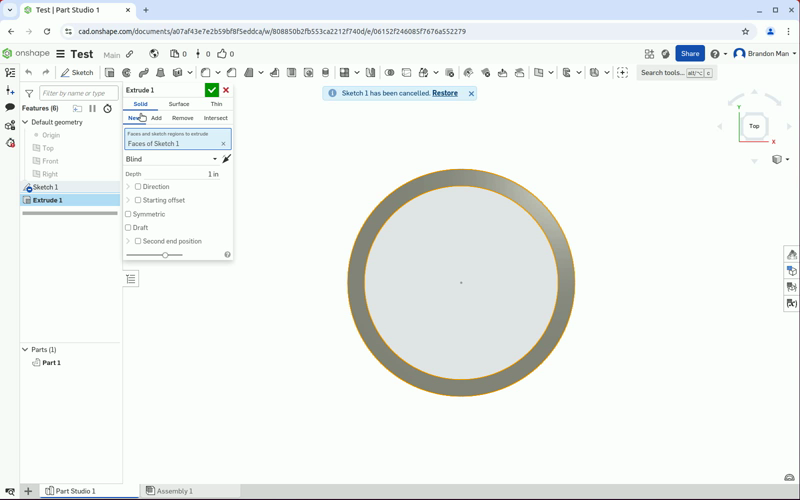
mouse_move(137, 120)
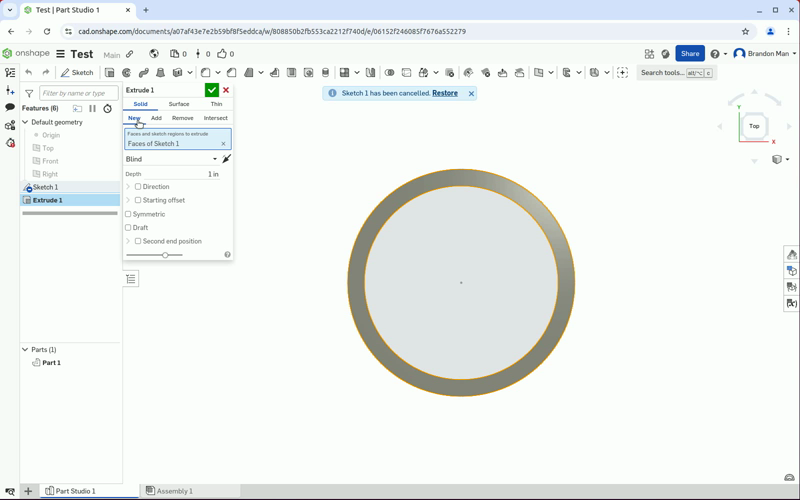
click(137, 120)
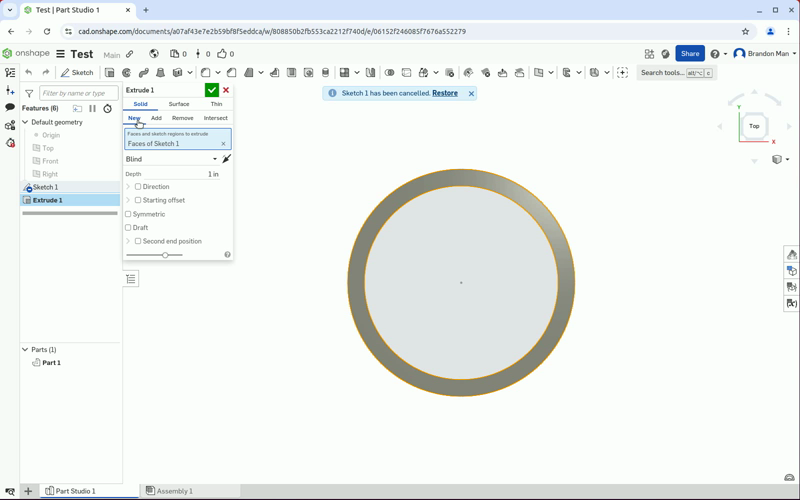
key(tab, 4)
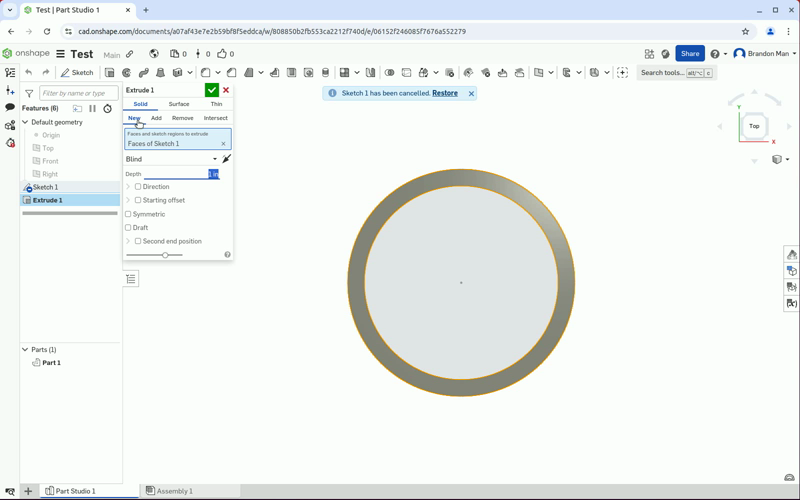
text(4.092)
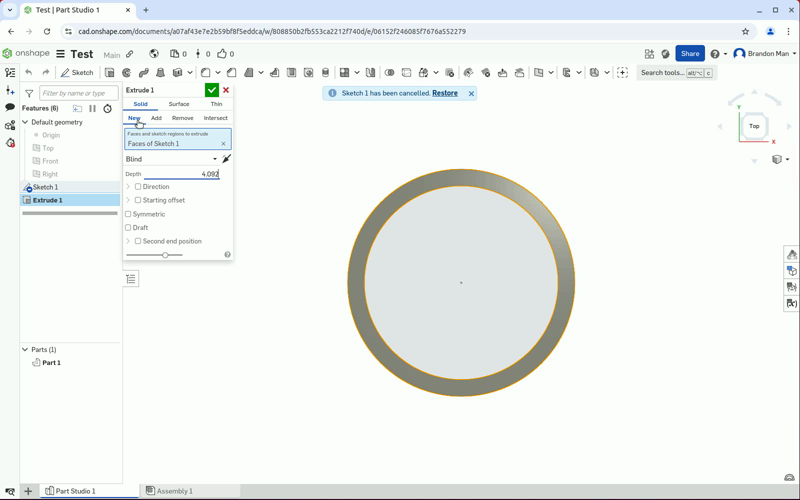
key(enter)
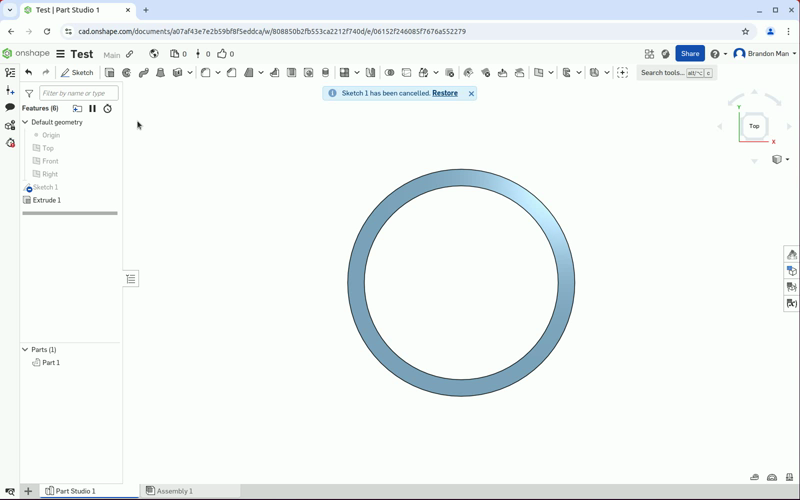
key(shift+h)
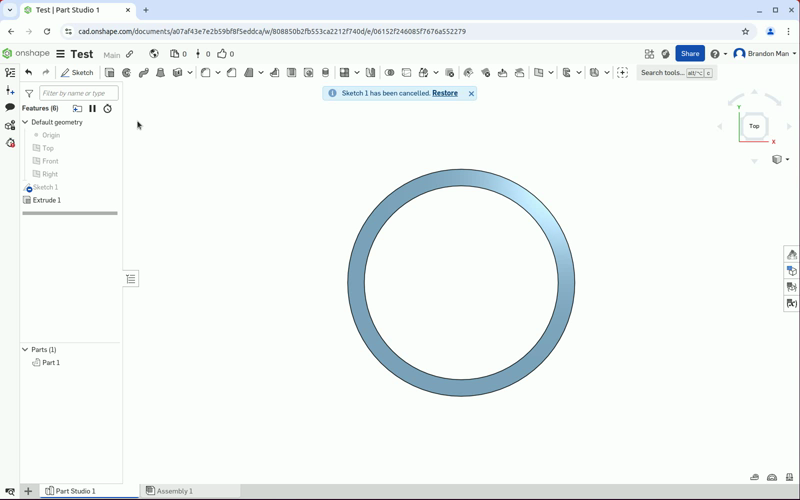
key(shift+h)
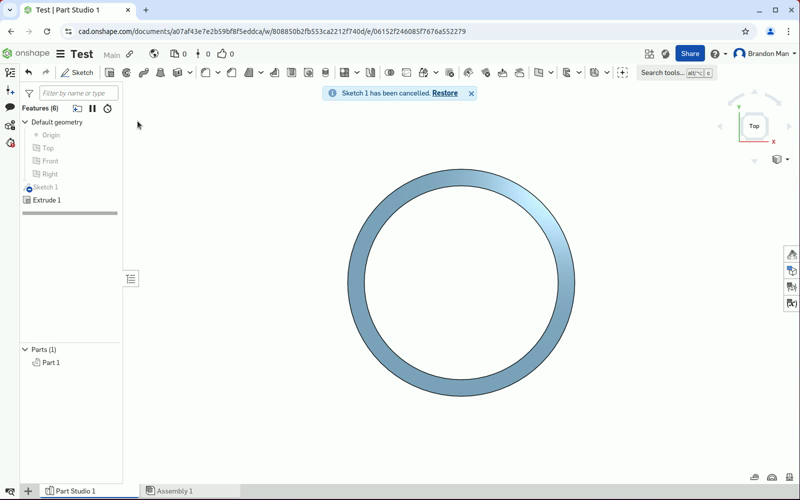
mouse_move(73, 189)
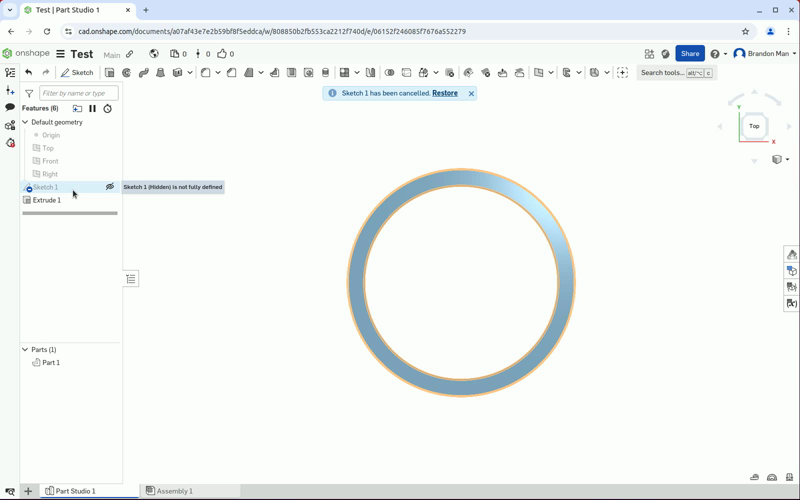
click(73, 189)
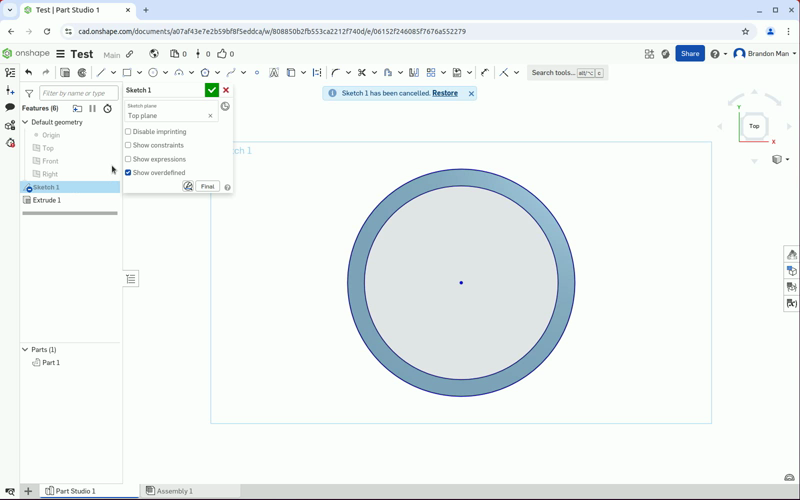
mouse_move(229, 92)
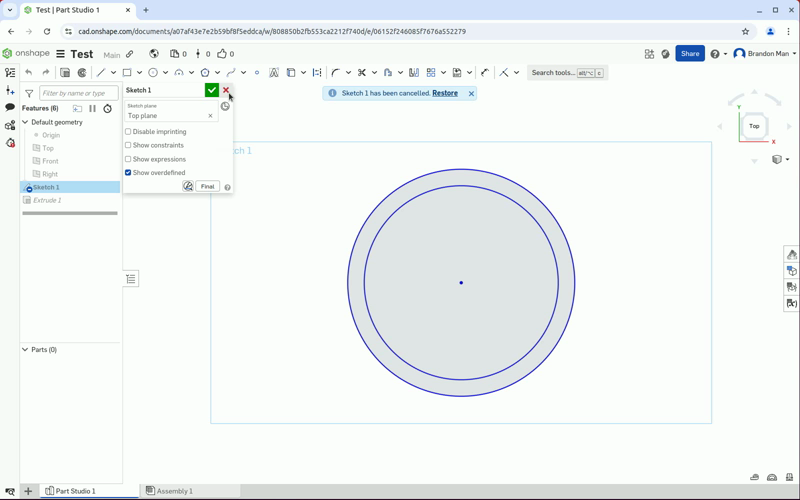
click(229, 92)
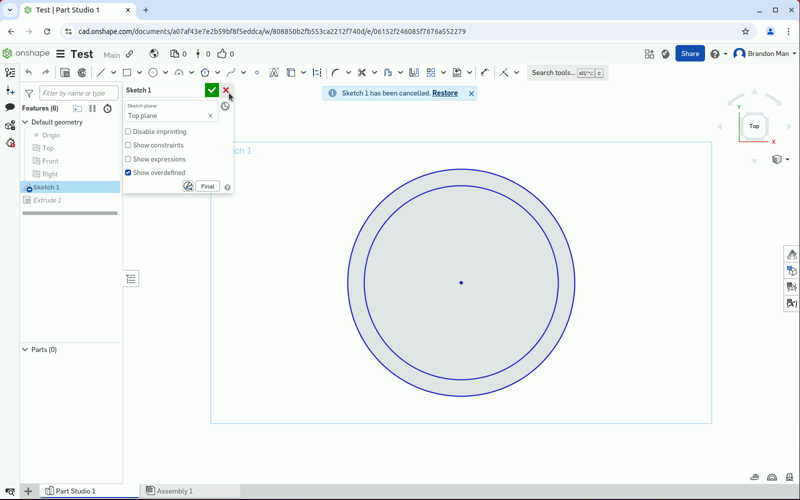
key(shift+s)
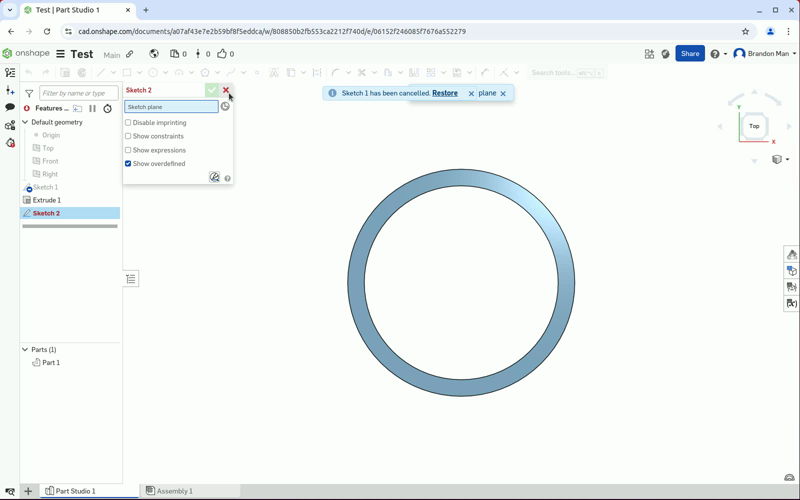
mouse_move(73, 150)
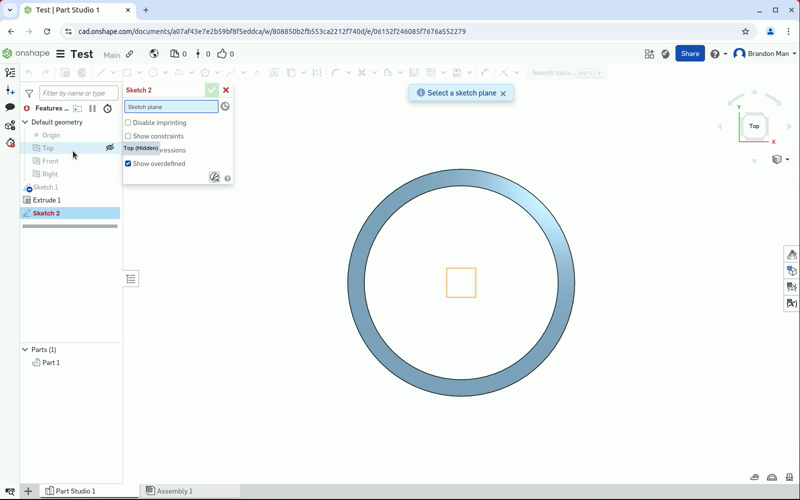
click(73, 150)
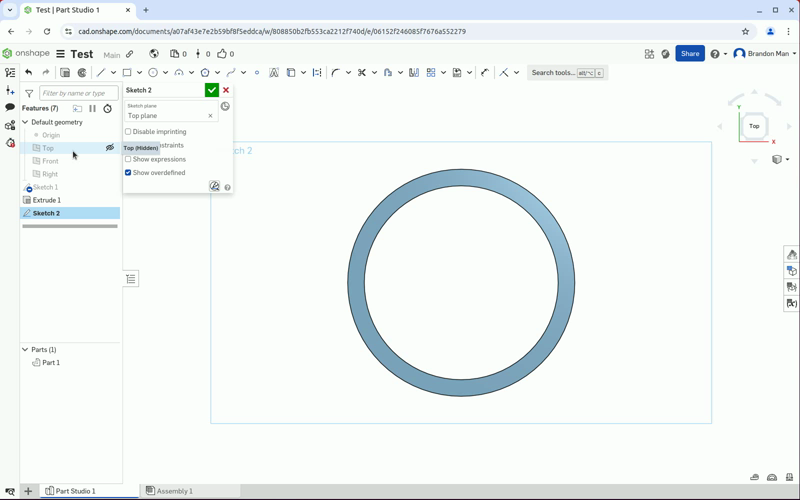
mouse_move(73, 352)
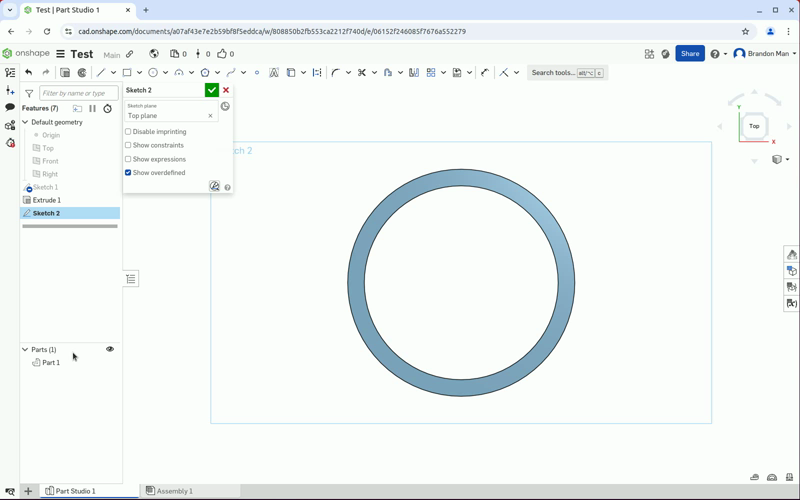
key(y)
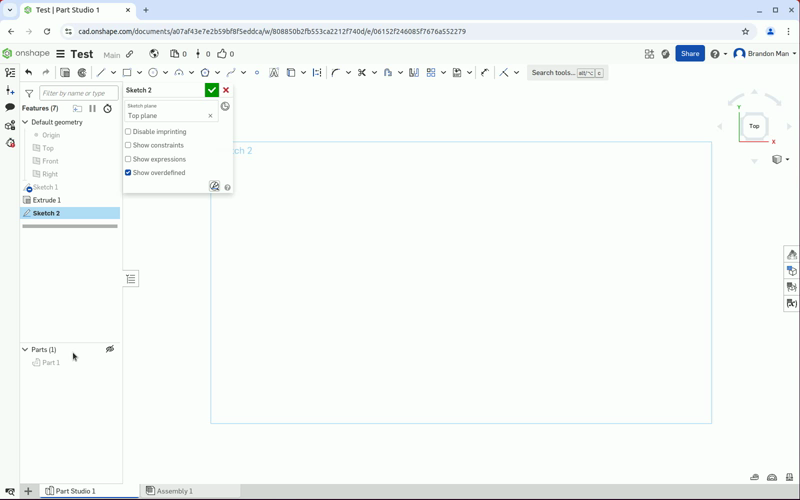
key(c)
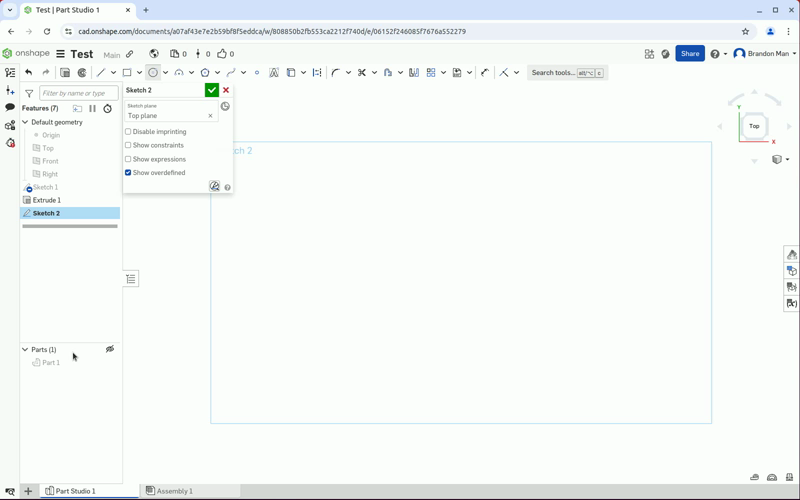
key_down(shift)
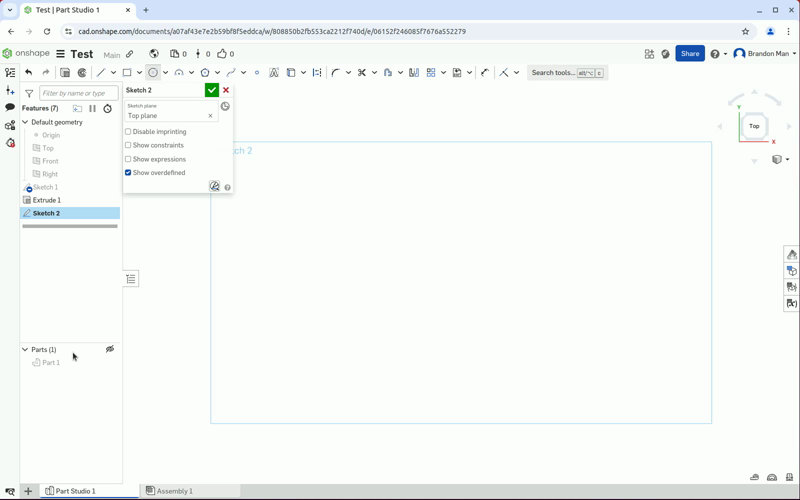
mouse_move(461, 282)
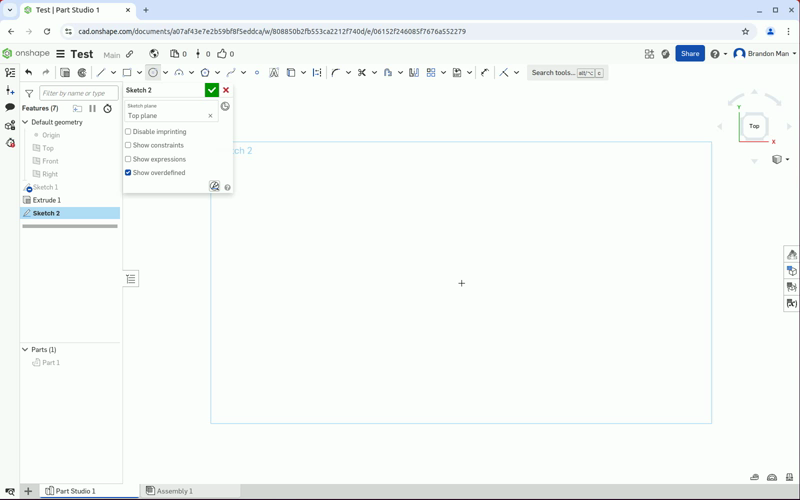
click(461, 282)
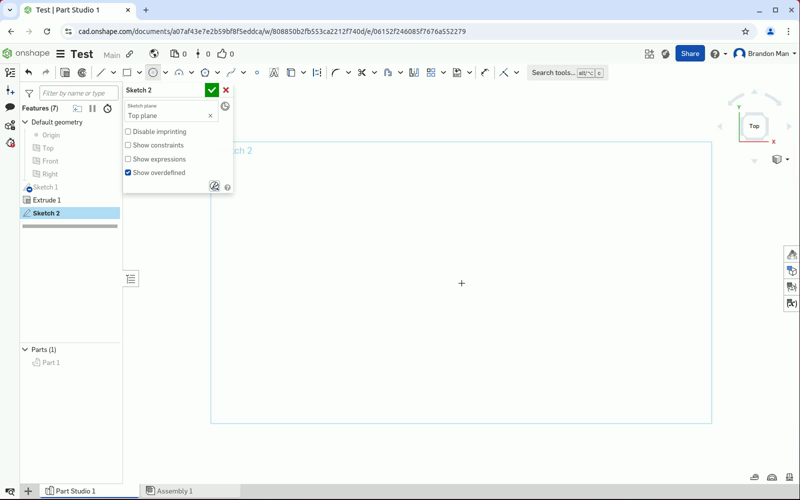
key_up(shift)
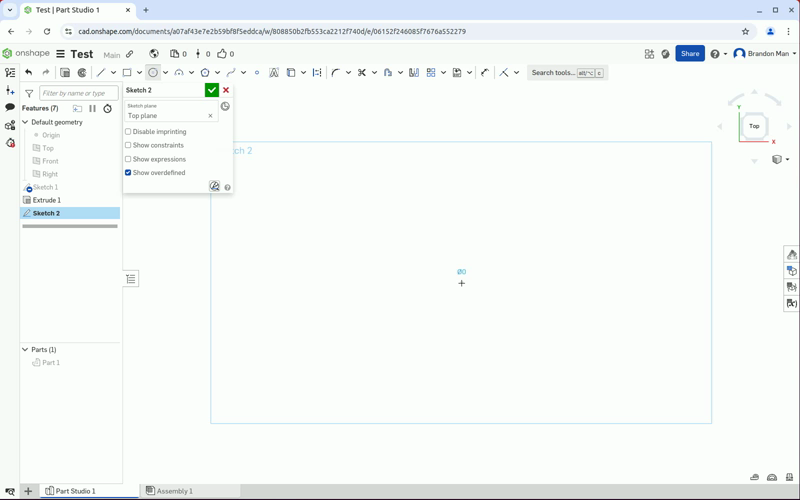
mouse_move(560, 282)
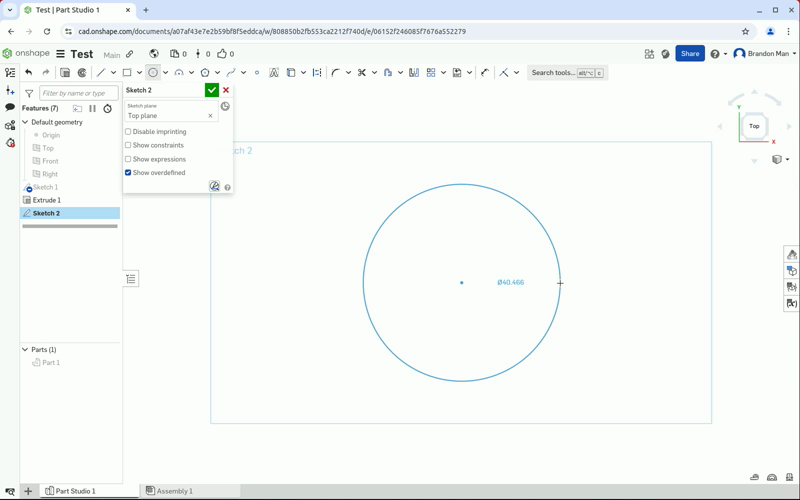
click(560, 282)
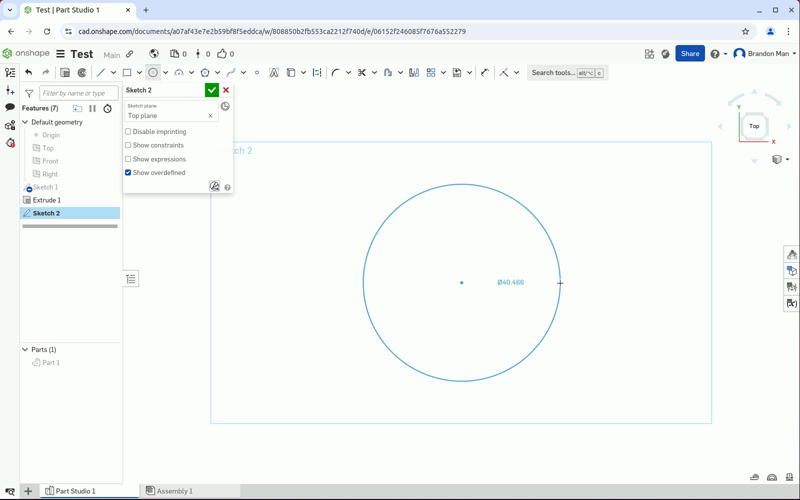
key(esc)
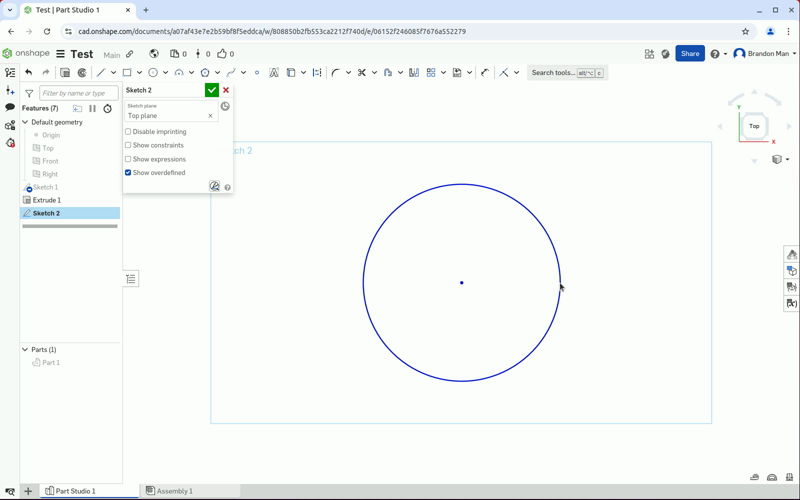
key(c)
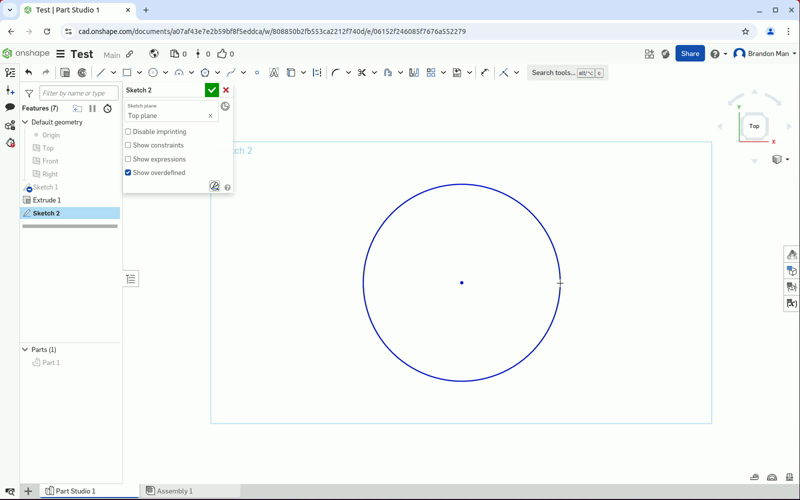
key_down(shift)
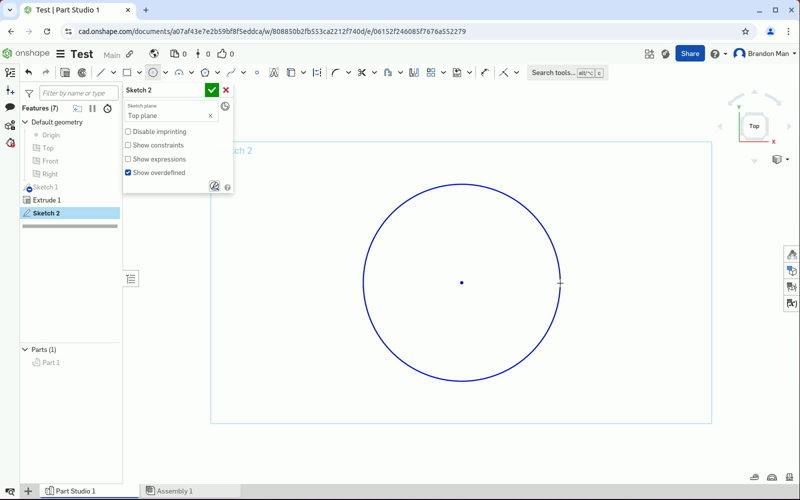
mouse_move(461, 282)
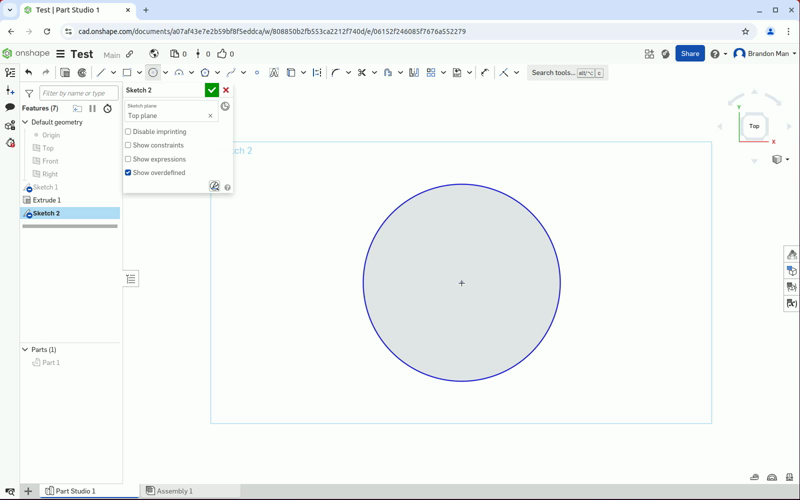
click(461, 282)
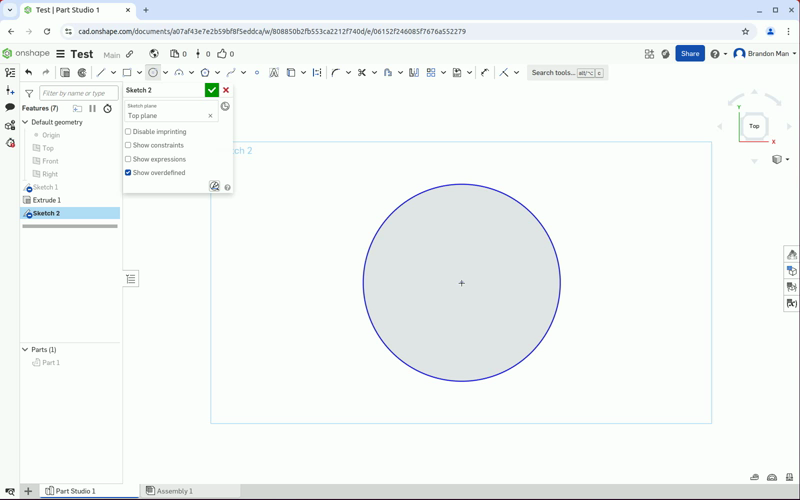
key_up(shift)
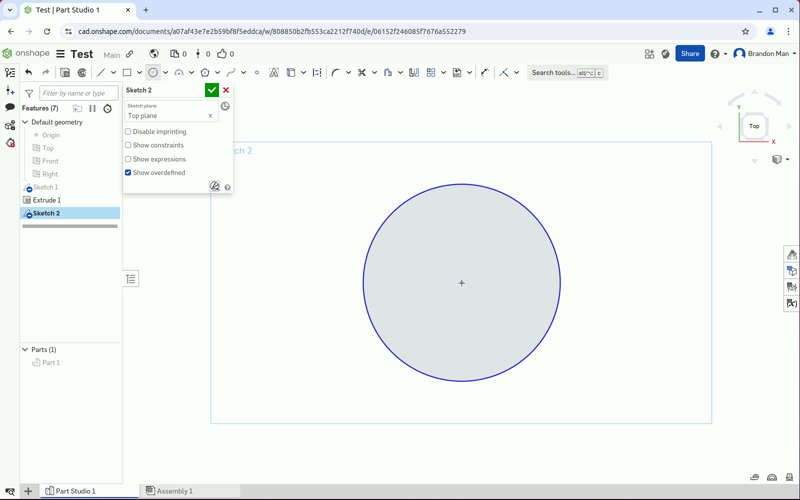
mouse_move(490, 282)
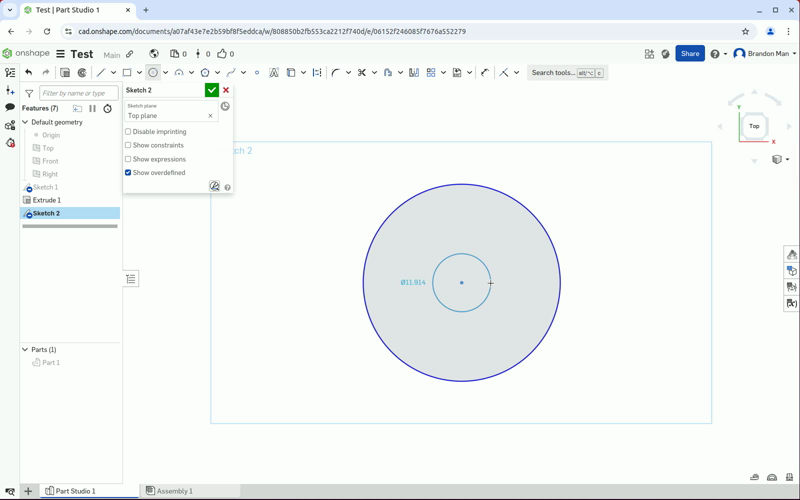
click(490, 282)
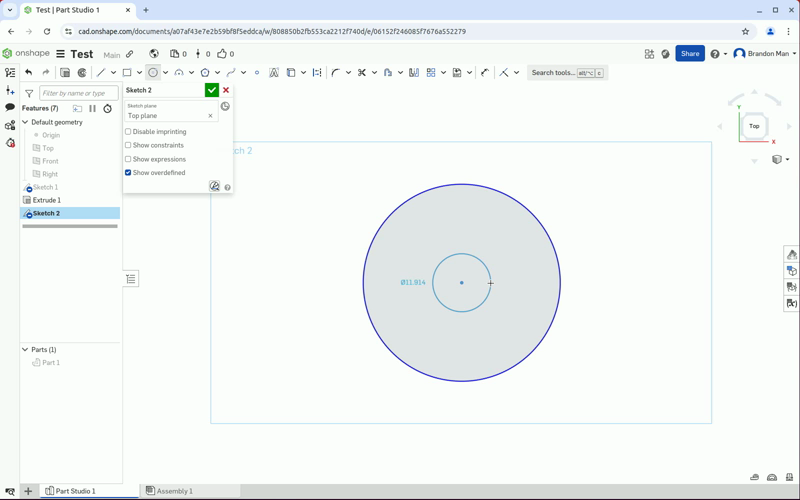
key(esc)
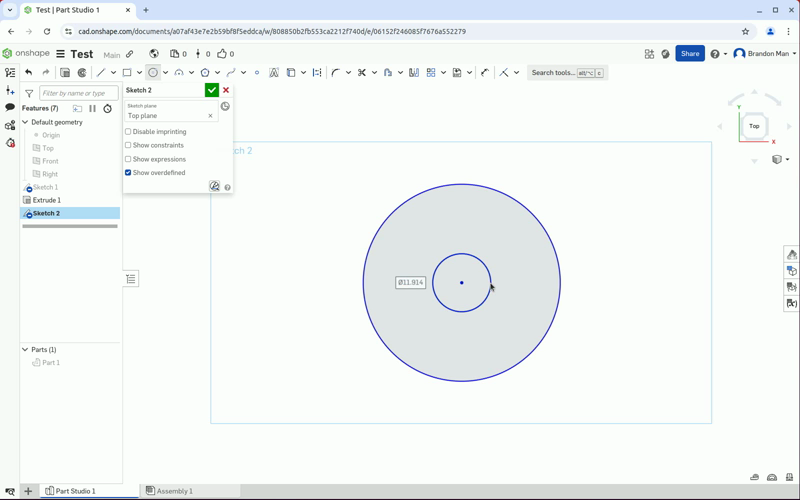
mouse_move(475, 339)
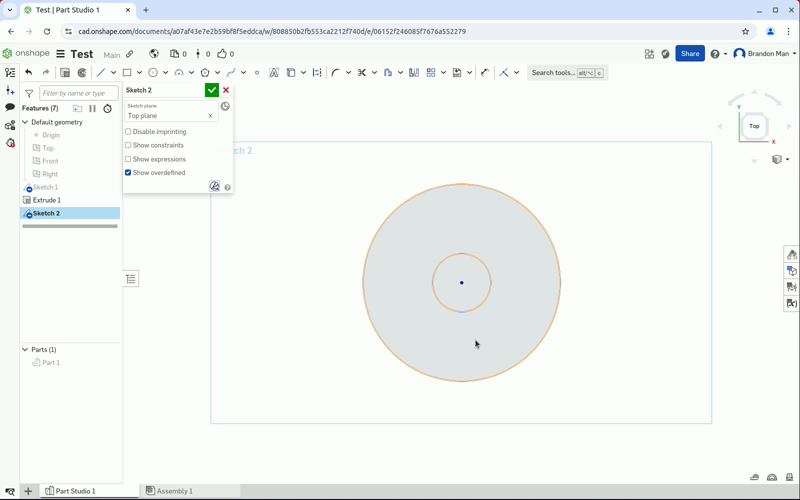
click(475, 339)
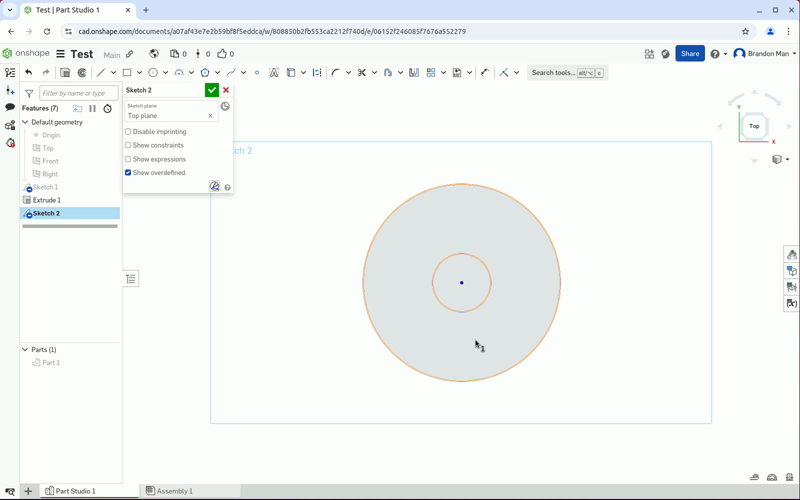
mouse_move(73, 352)
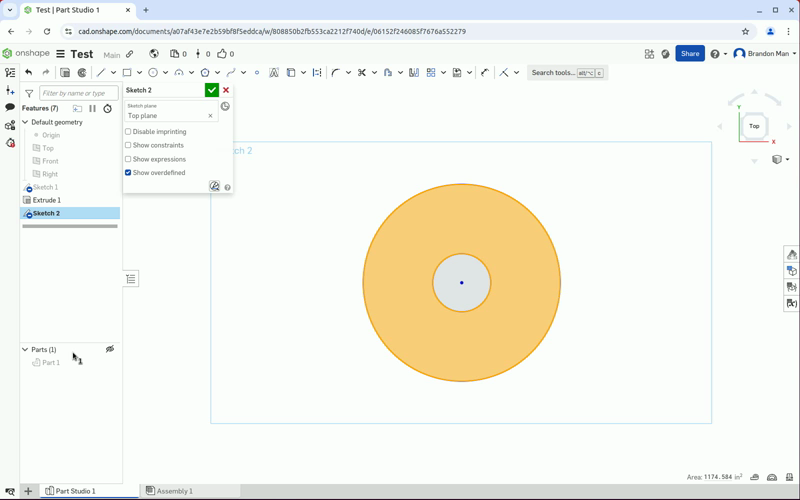
key(shift+y)
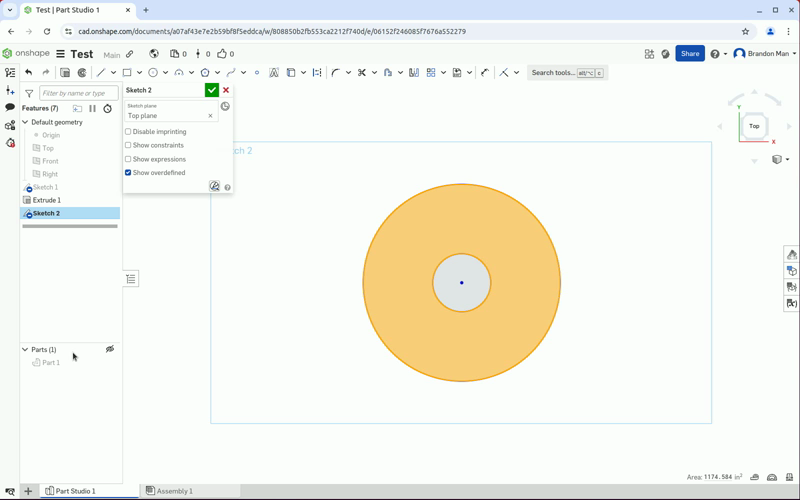
key(shift+e)
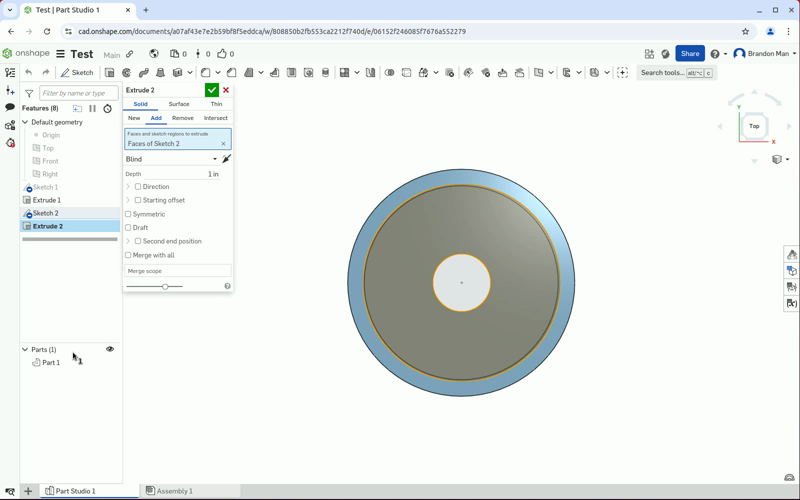
mouse_move(143, 106)
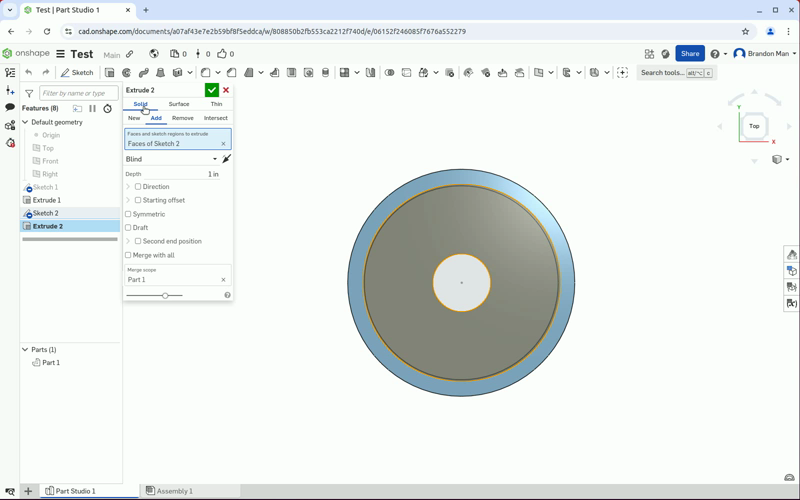
click(143, 106)
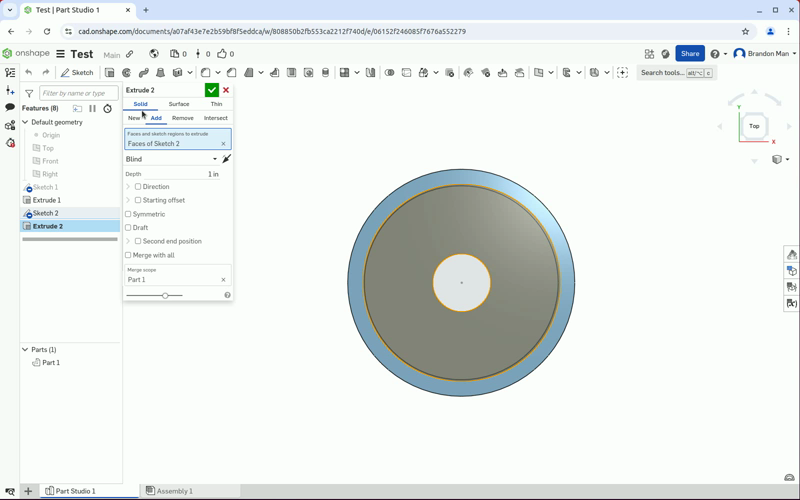
mouse_move(137, 120)
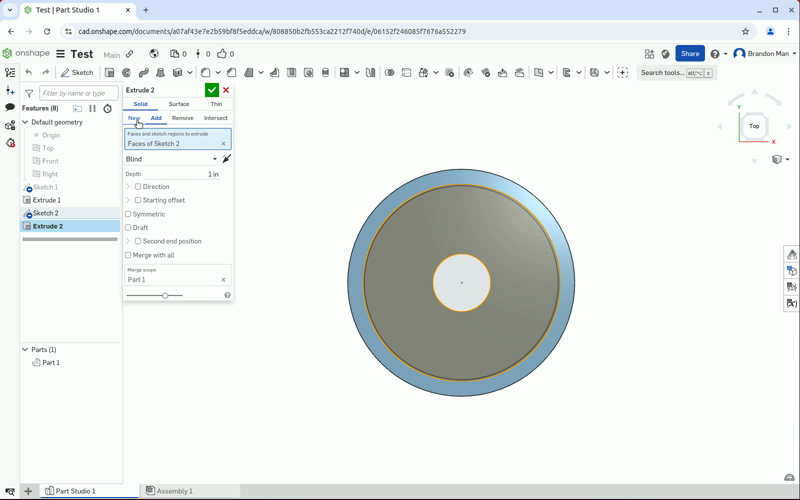
click(137, 120)
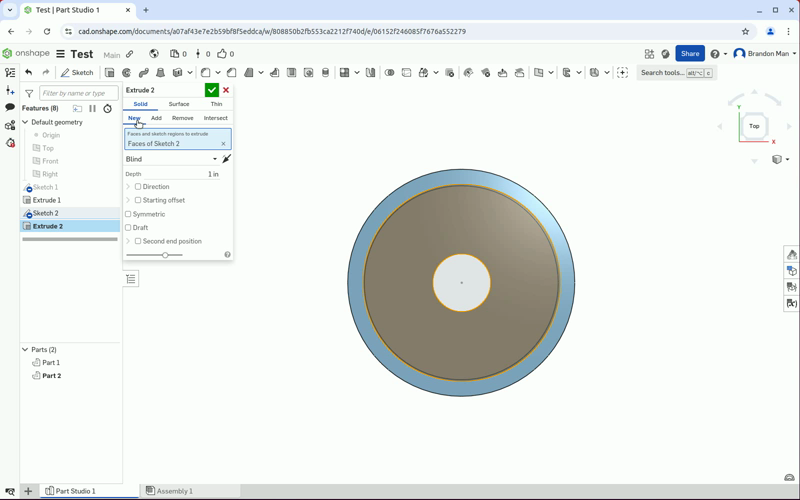
key(tab, 4)
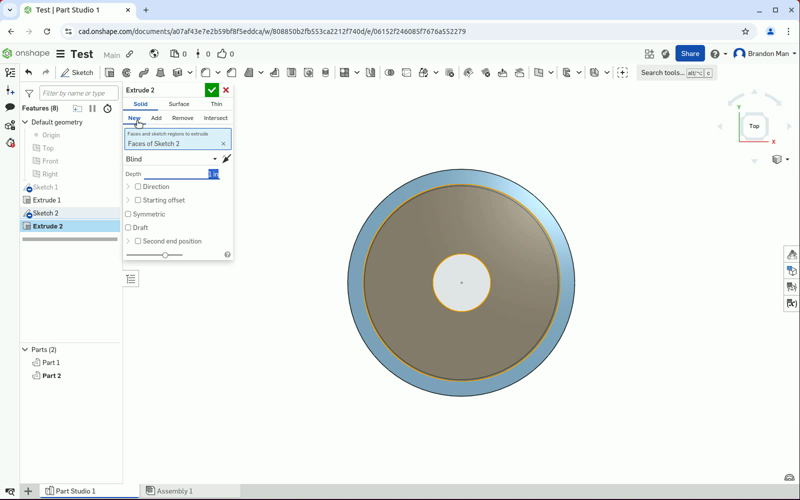
text(16.128)
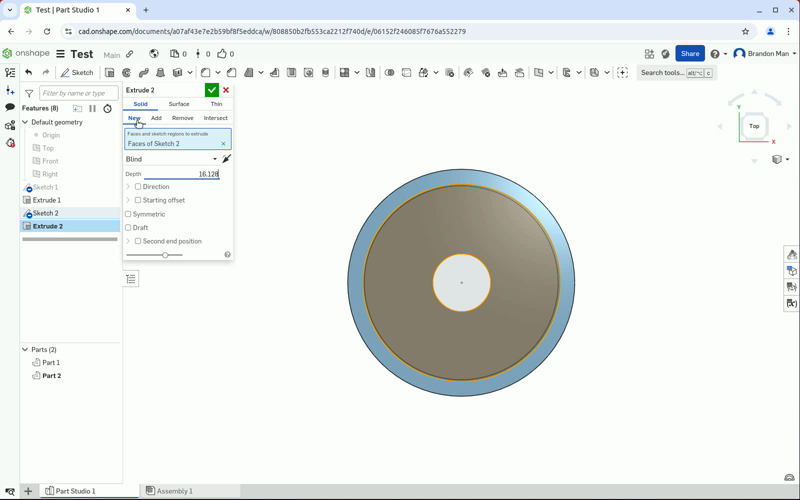
key(enter)
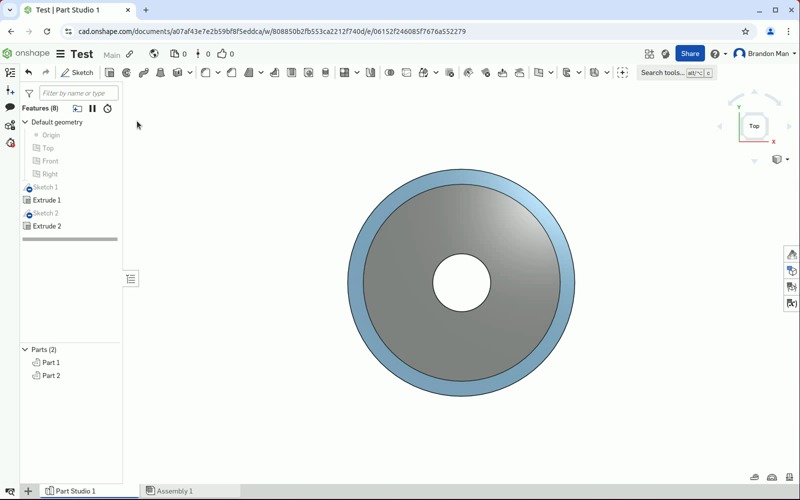
key(shift+h)
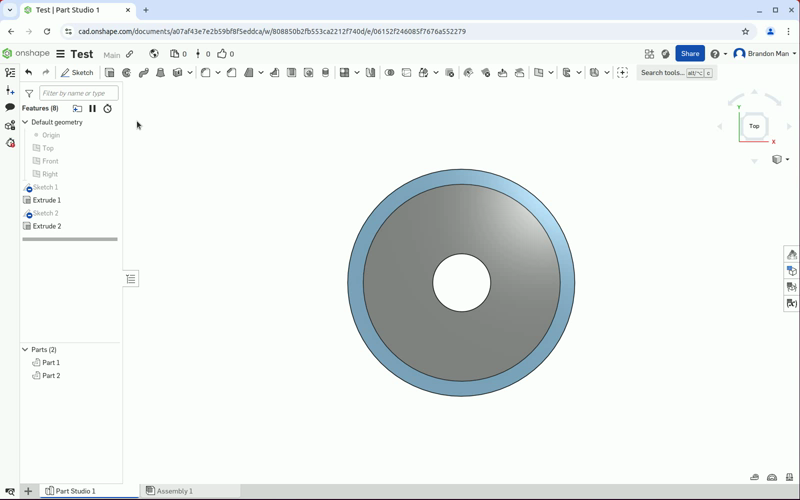
key(shift+h)
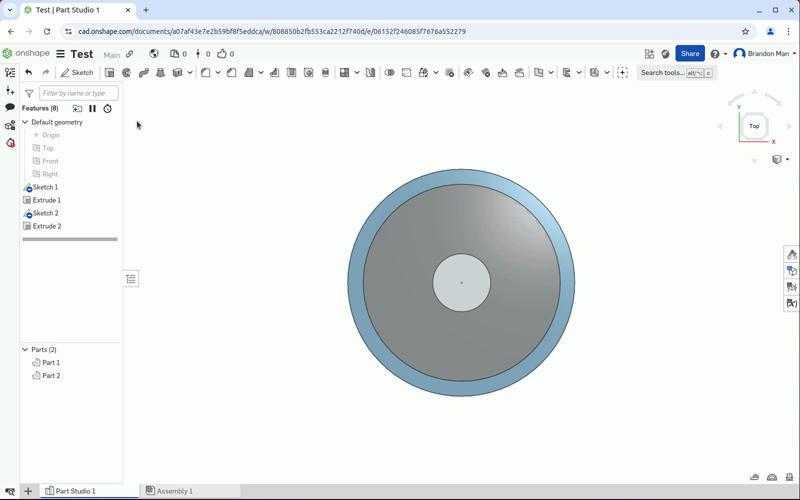
key(shift+7)
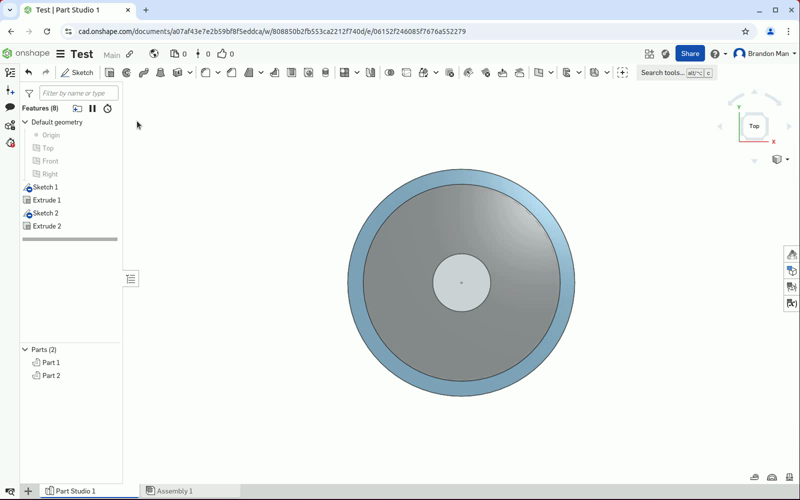
key(up, 3)
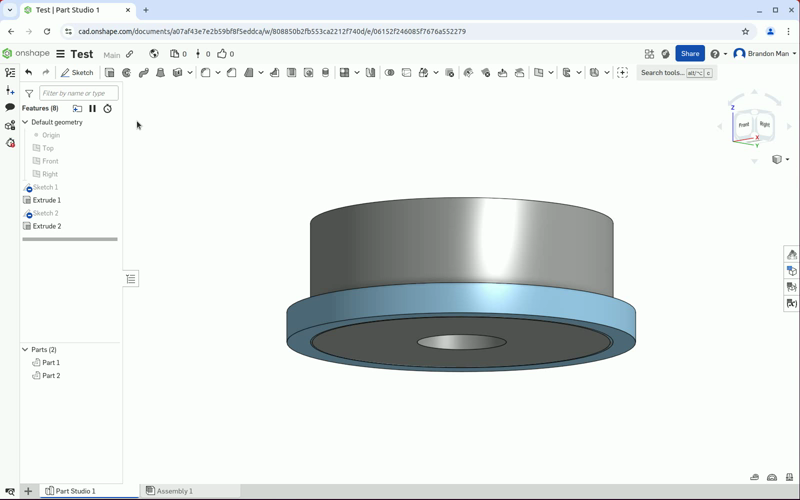
key(left, 3)
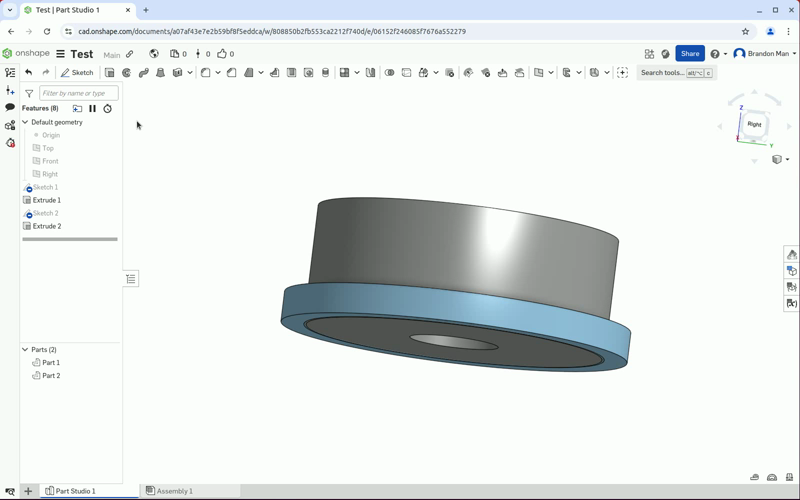
key(right, 3)
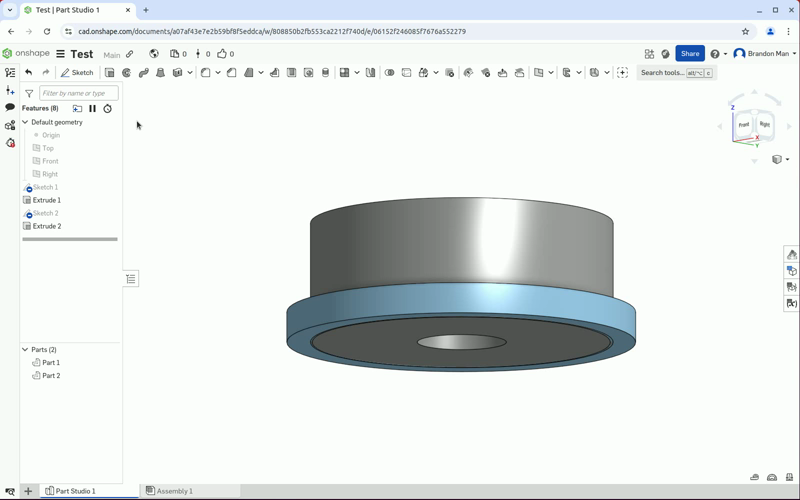
key(down, 3)
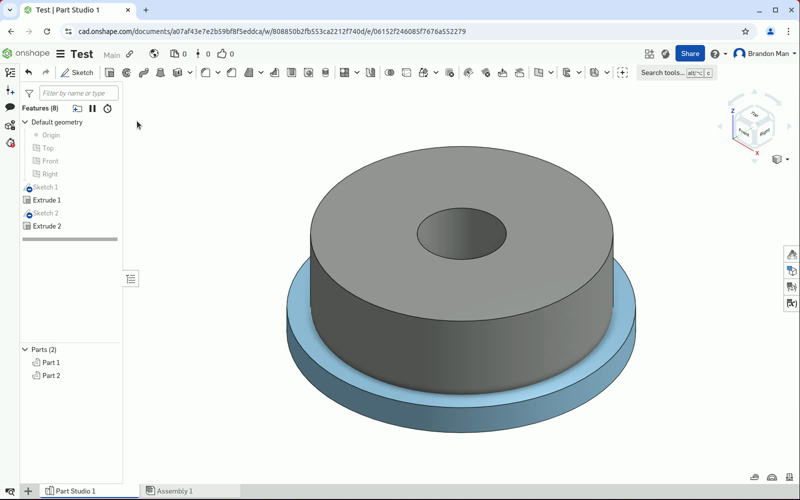
mouse_move(73, 189)
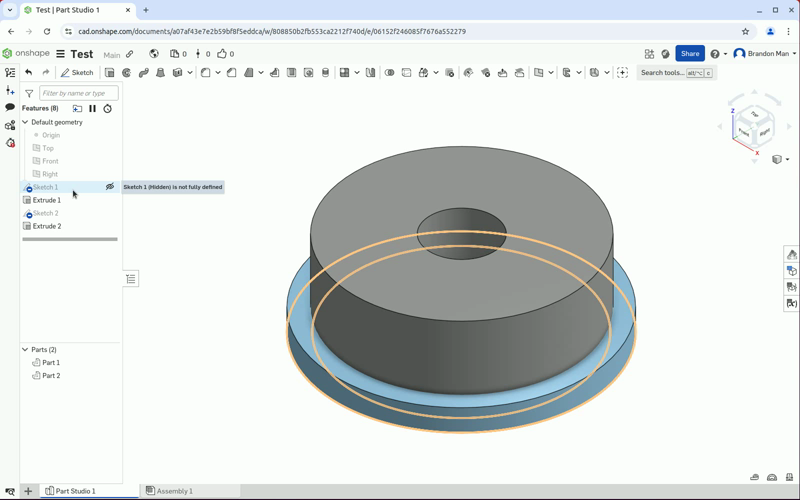
click(73, 189)